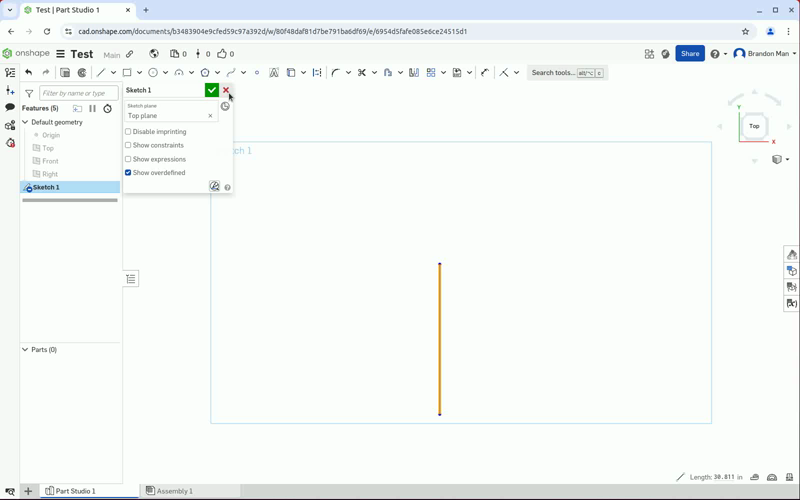
key(shift+h)
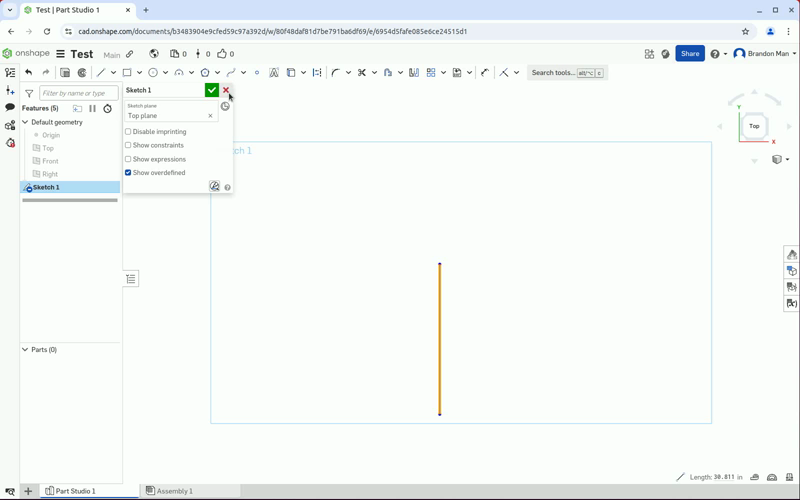
key(shift+s)
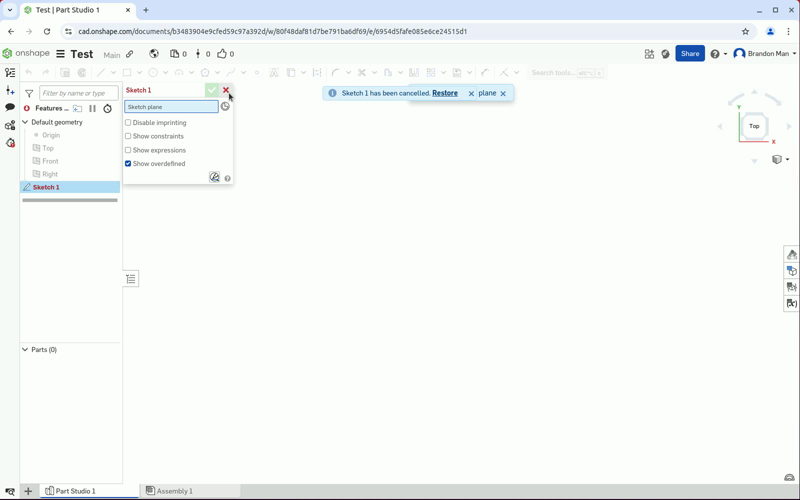
mouse_move(73, 150)
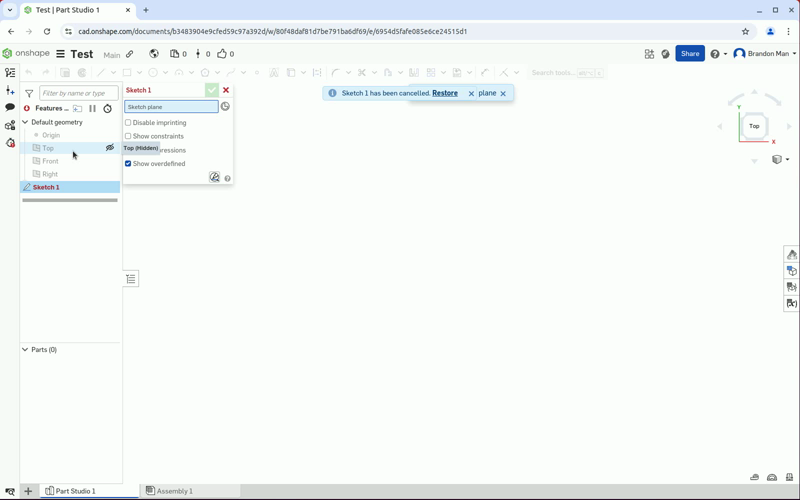
click(73, 150)
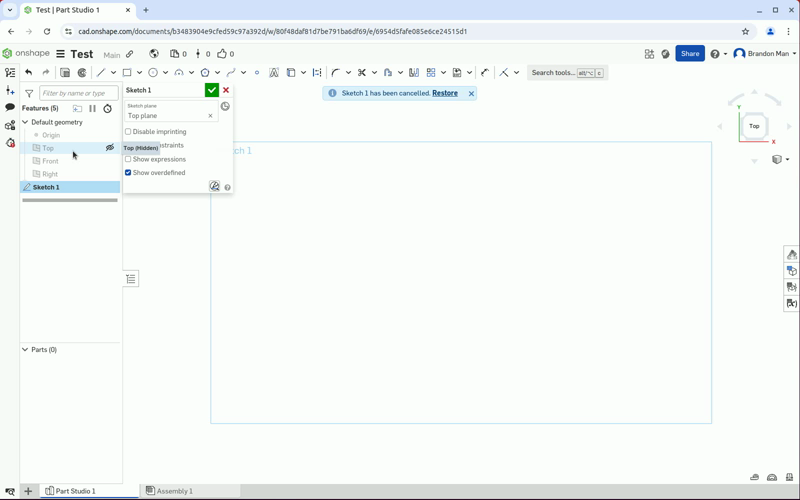
mouse_move(73, 352)
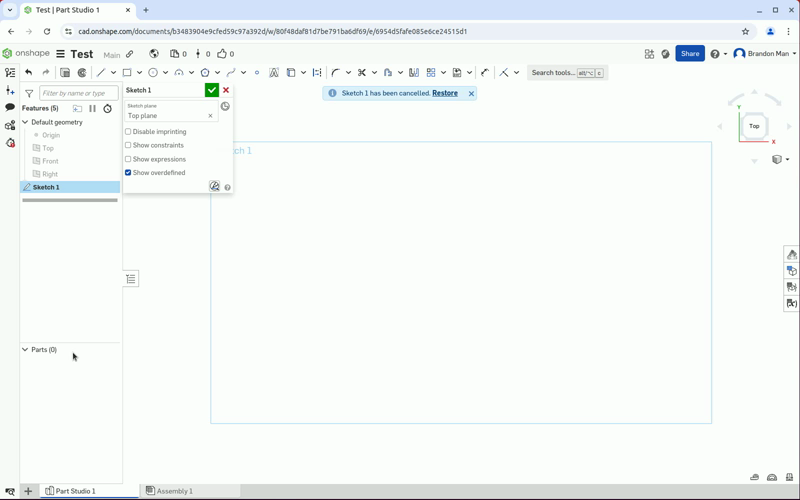
key(y)
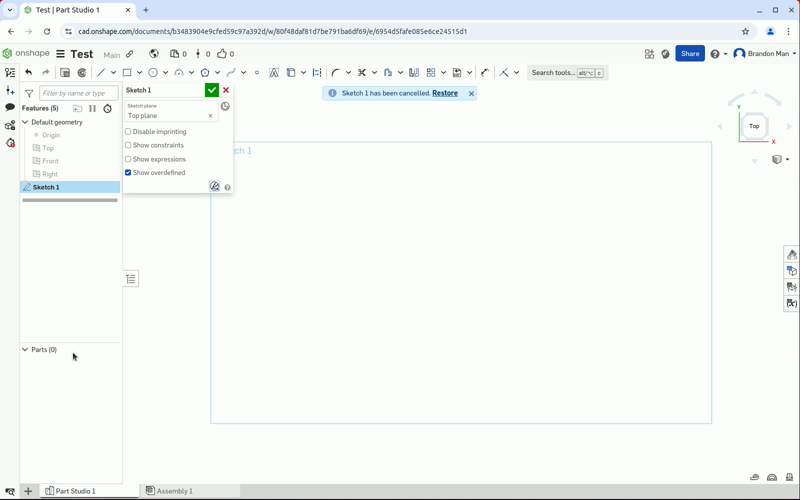
key(c)
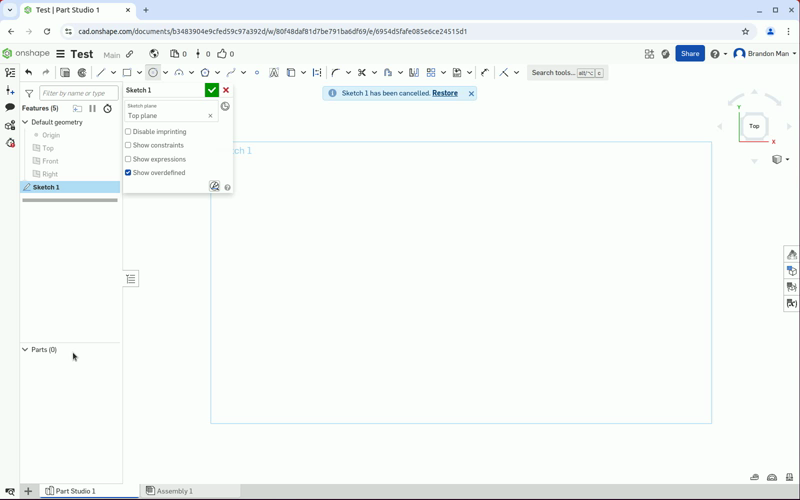
key_down(shift)
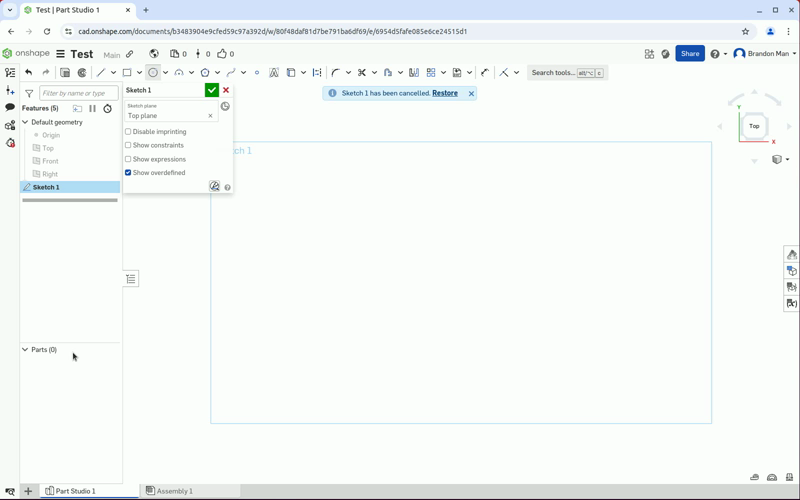
mouse_move(461, 282)
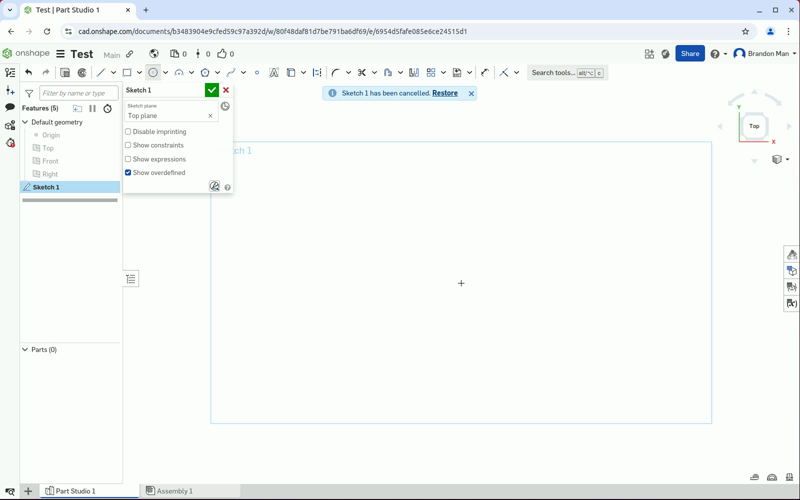
click(461, 282)
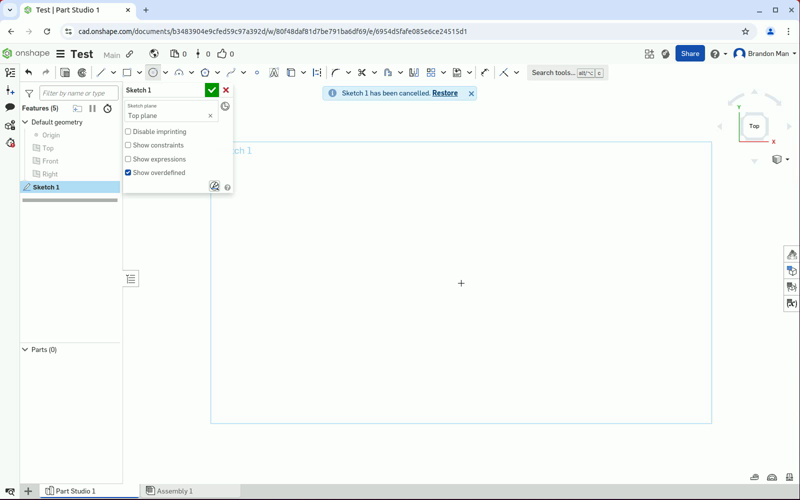
key_up(shift)
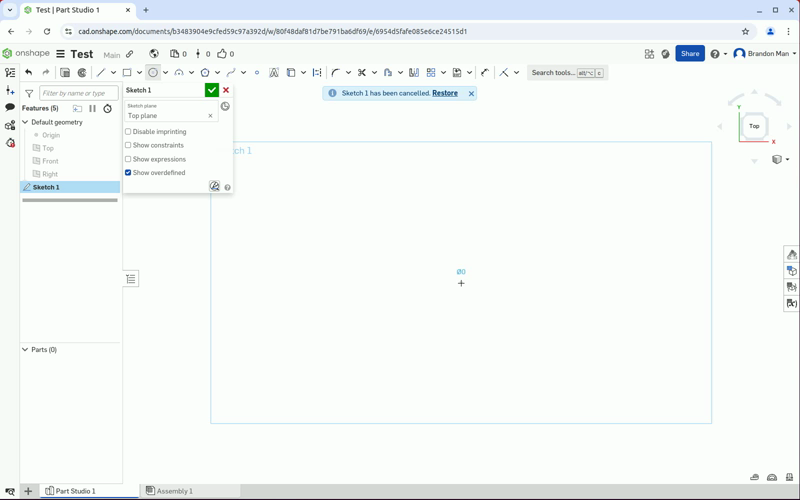
mouse_move(574, 282)
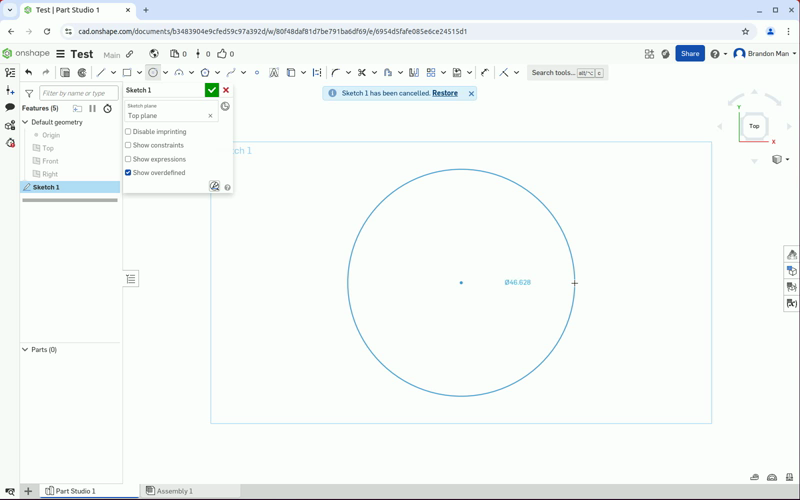
click(574, 282)
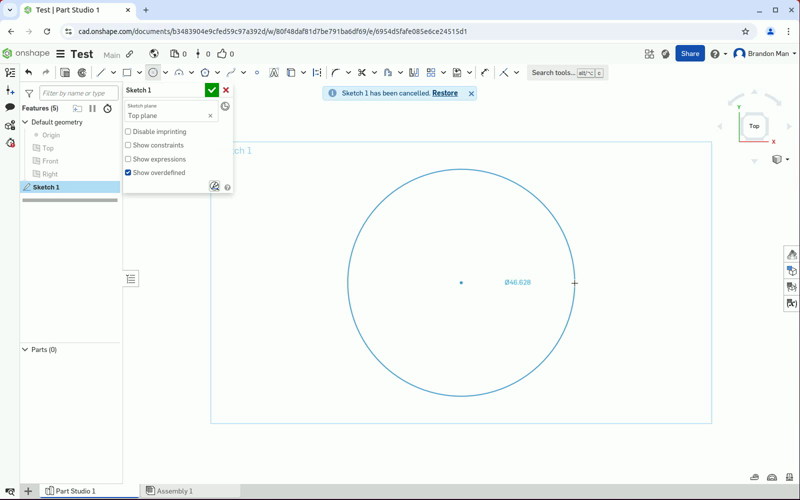
key(esc)
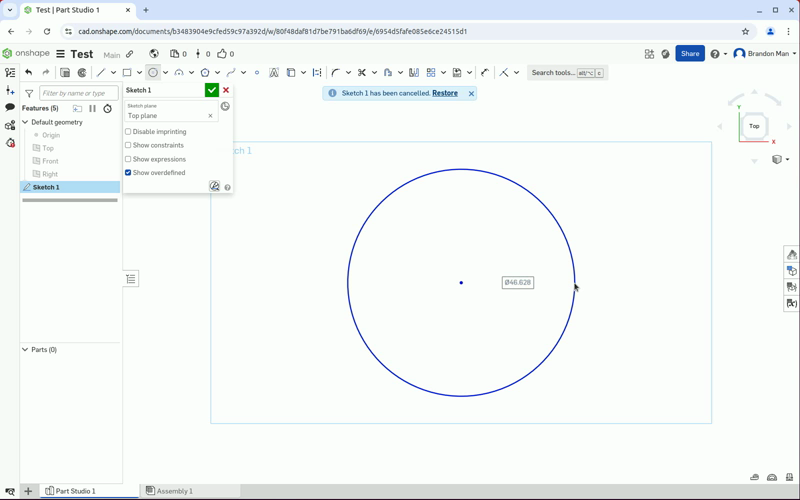
mouse_move(442, 317)
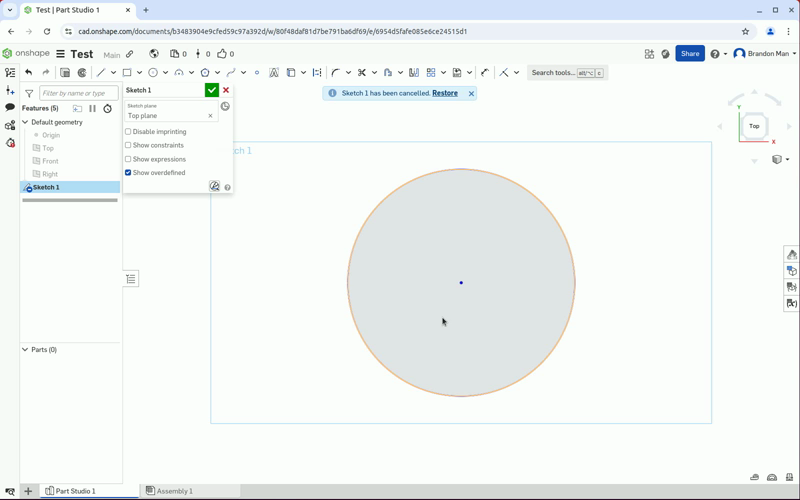
click(442, 317)
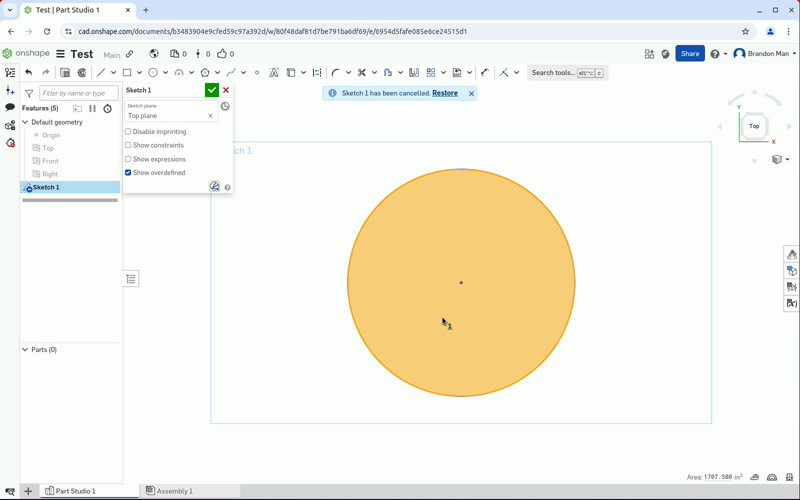
mouse_move(73, 352)
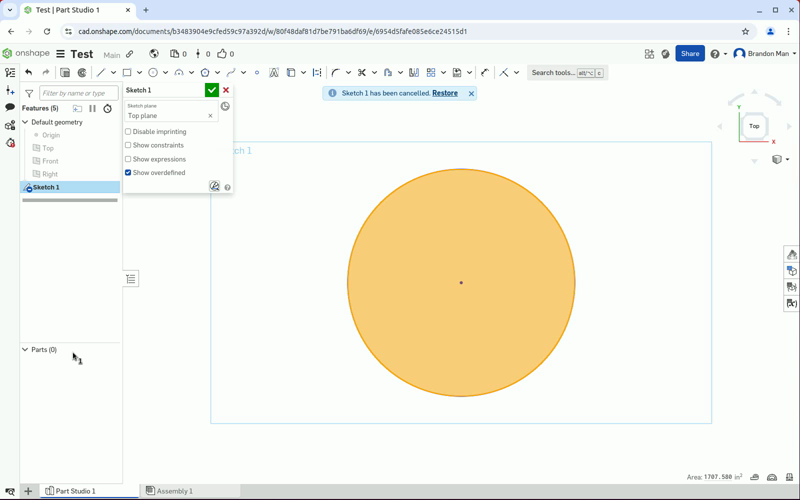
key(shift+y)
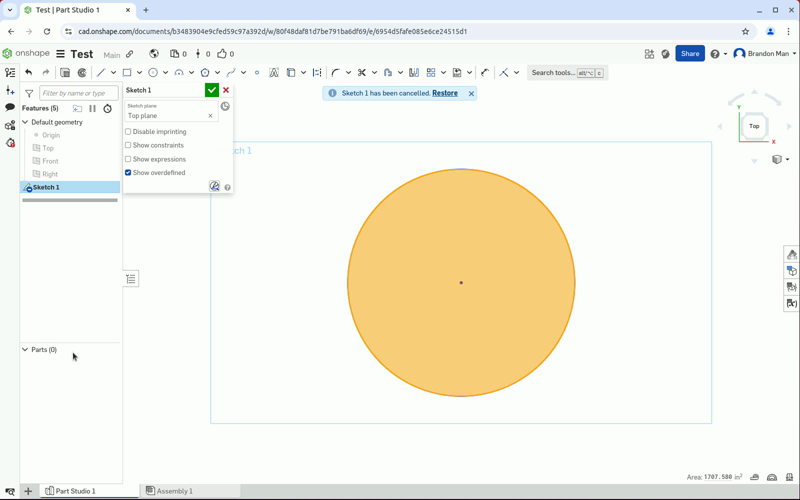
key(shift+e)
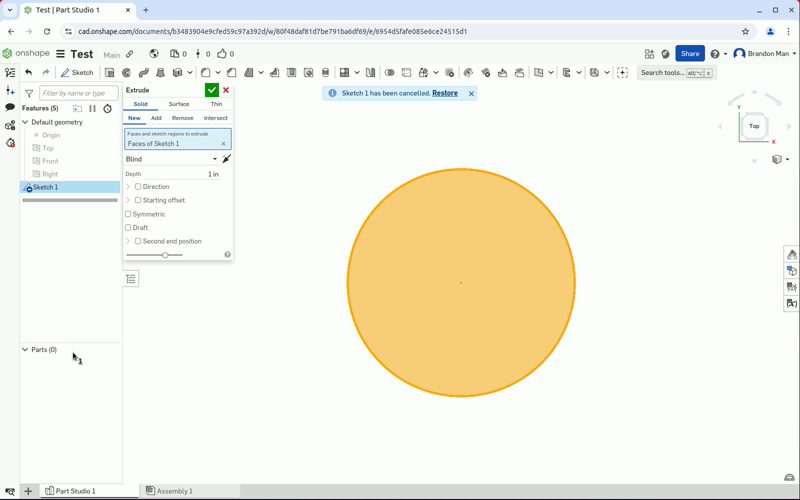
mouse_move(143, 106)
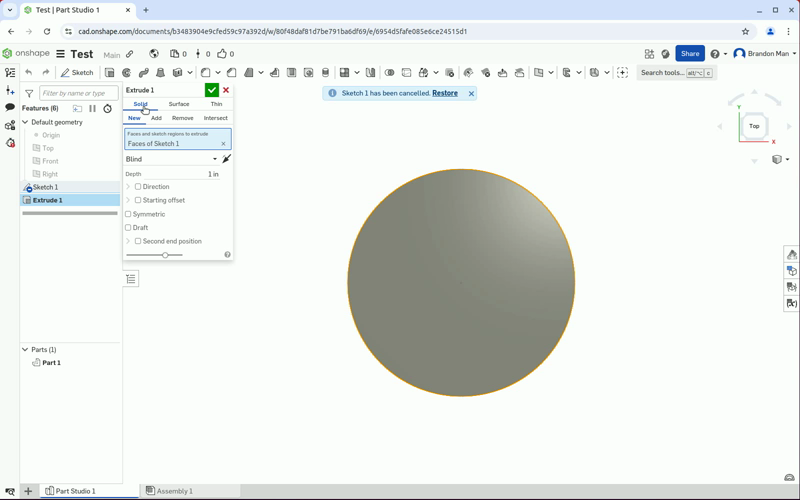
click(143, 106)
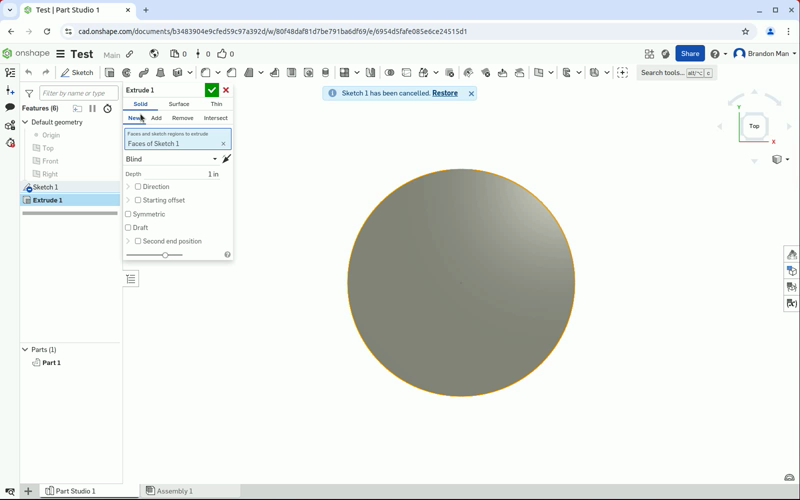
mouse_move(137, 120)
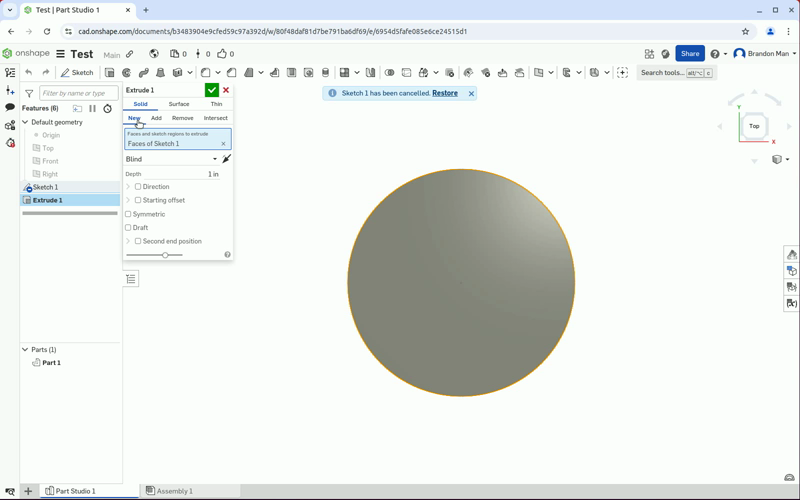
click(137, 120)
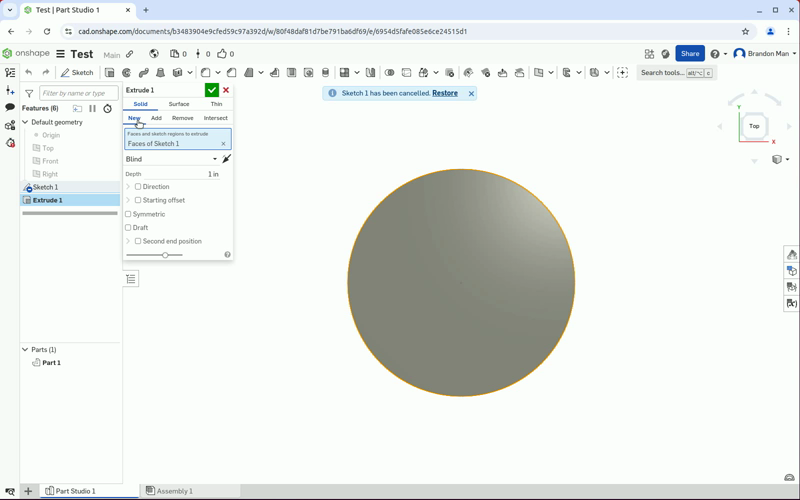
key(tab, 4)
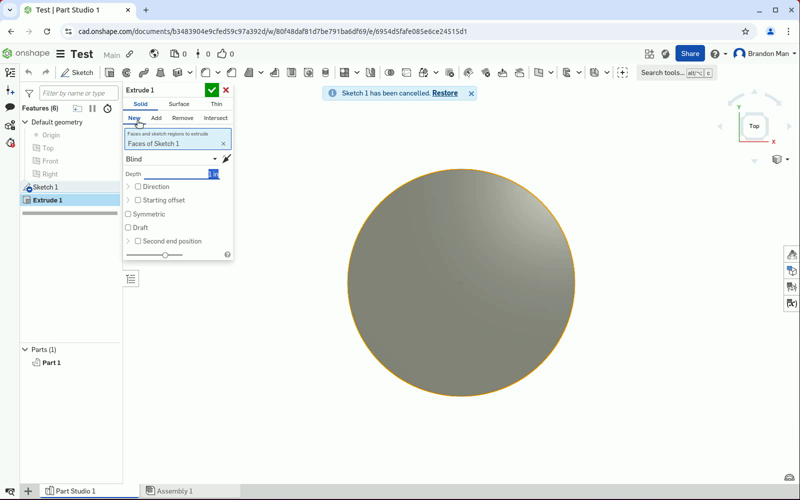
text(7.703)
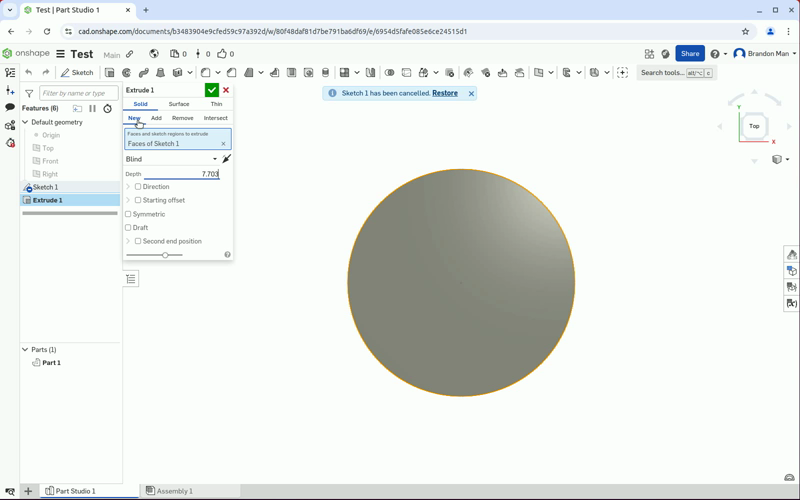
key(enter)
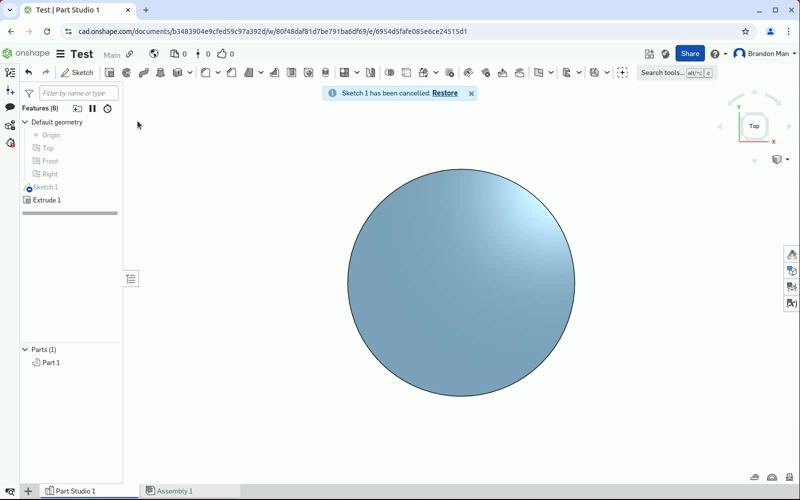
key(shift+h)
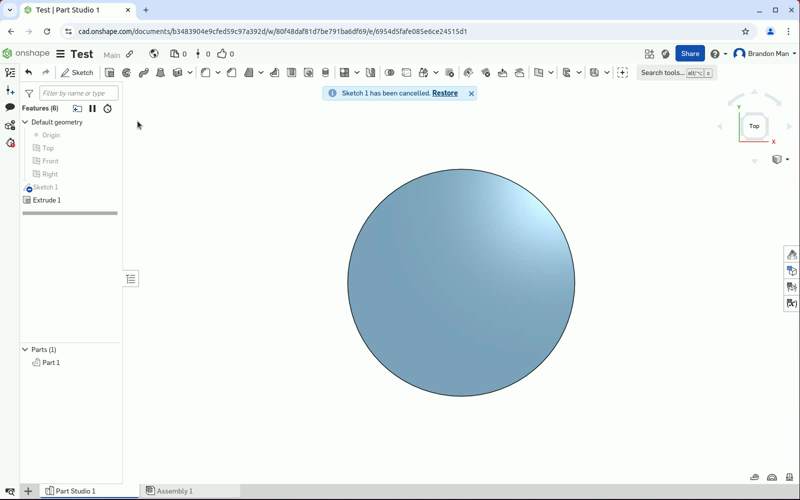
key(shift+h)
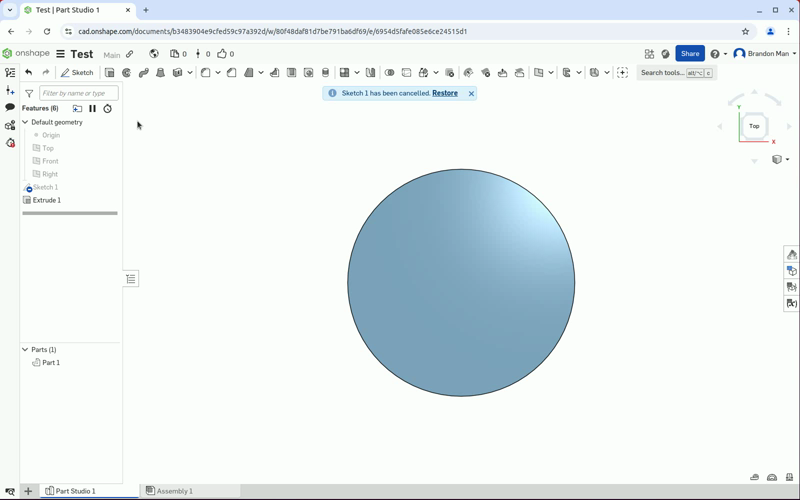
mouse_move(73, 189)
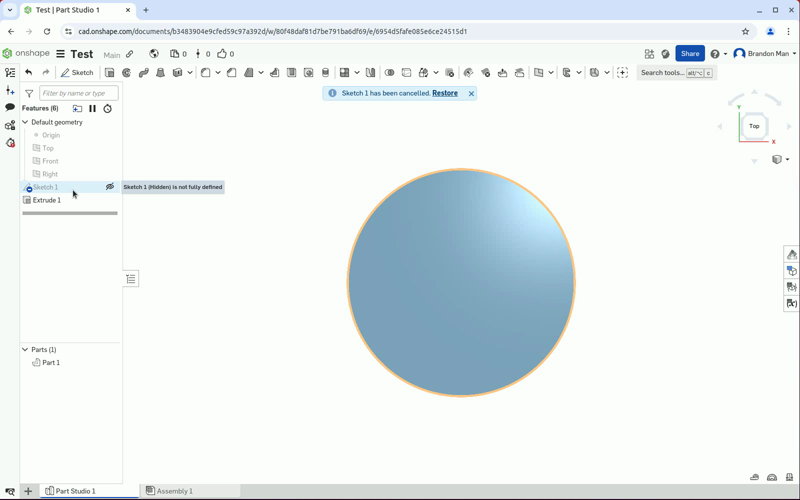
click(73, 189)
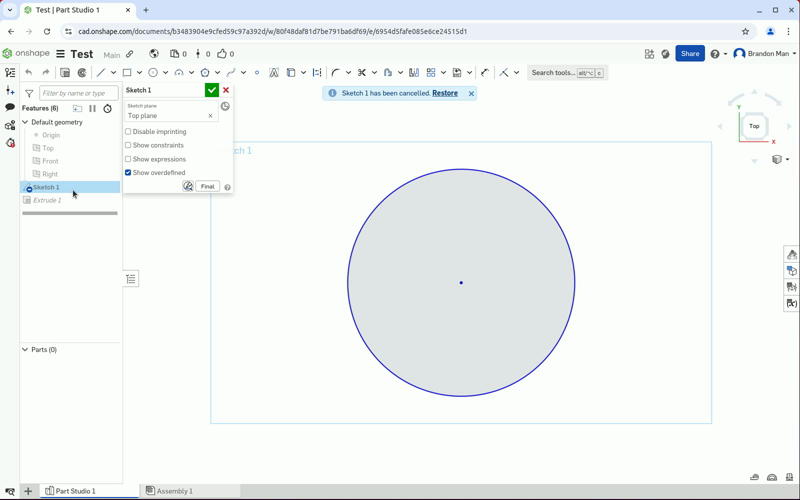
mouse_move(229, 92)
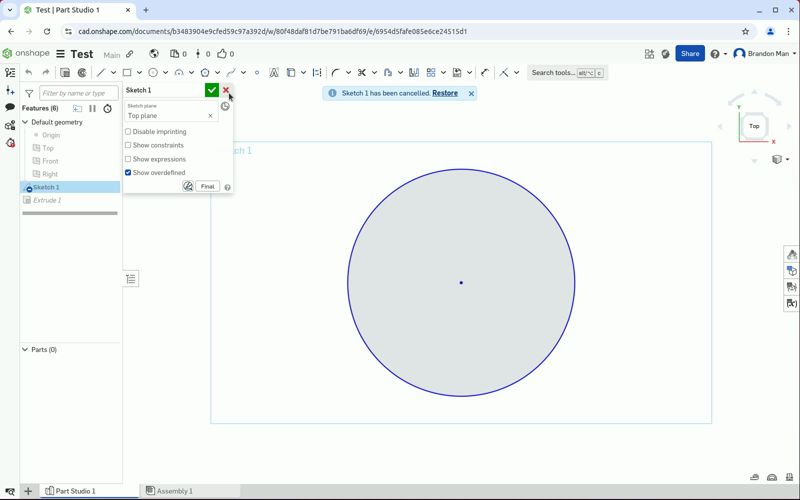
click(229, 92)
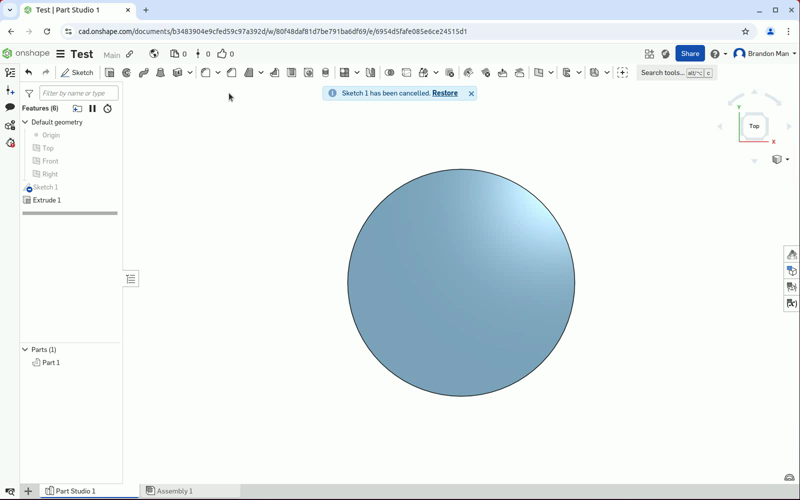
mouse_move(541, 75)
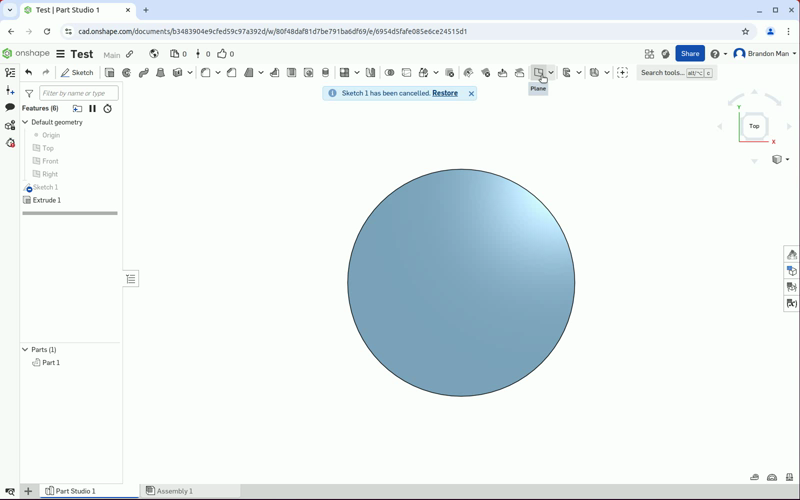
click(541, 75)
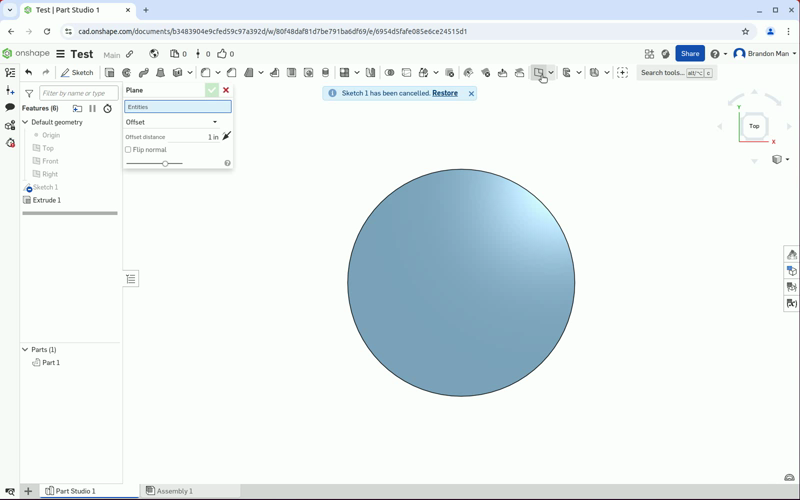
mouse_move(73, 150)
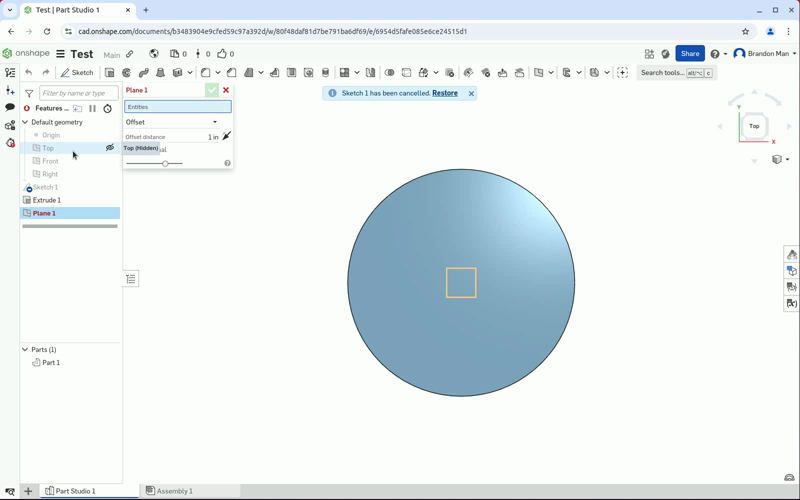
click(73, 150)
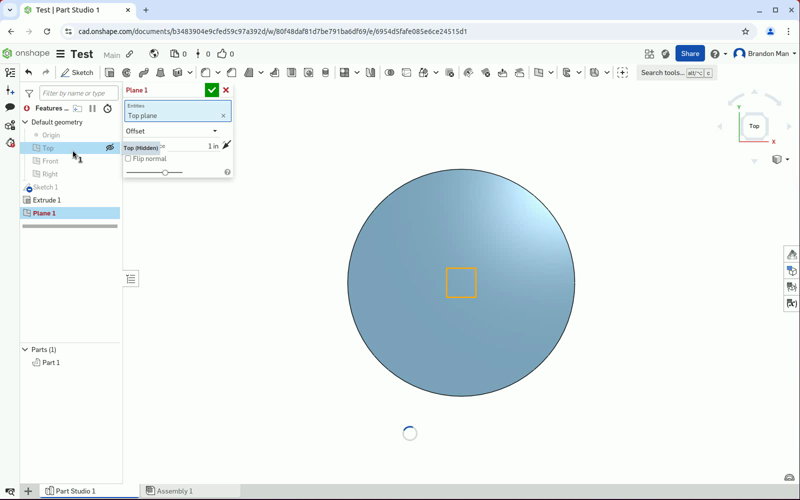
key(tab, 2)
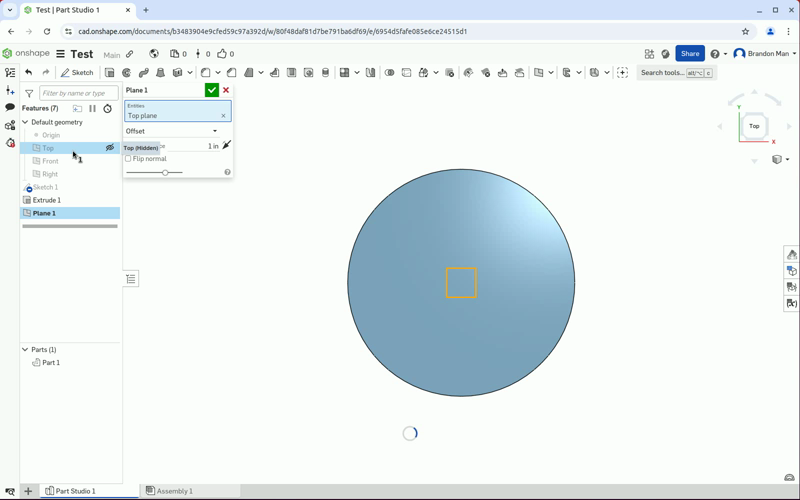
text(7.703)
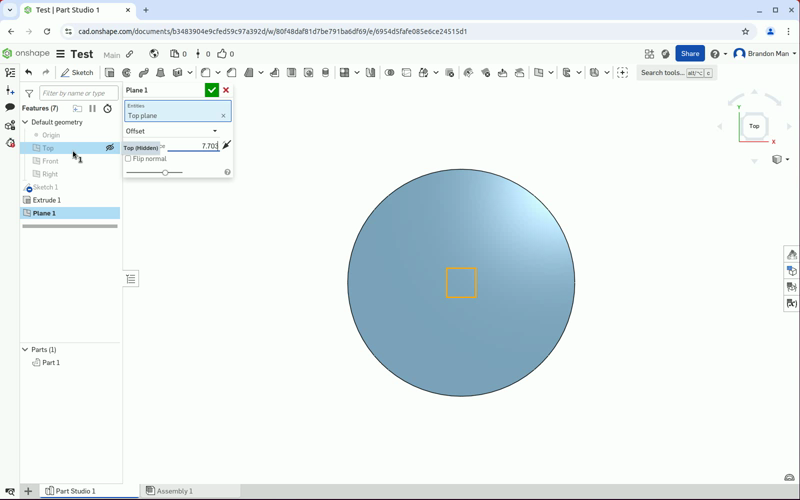
key(enter, 2)
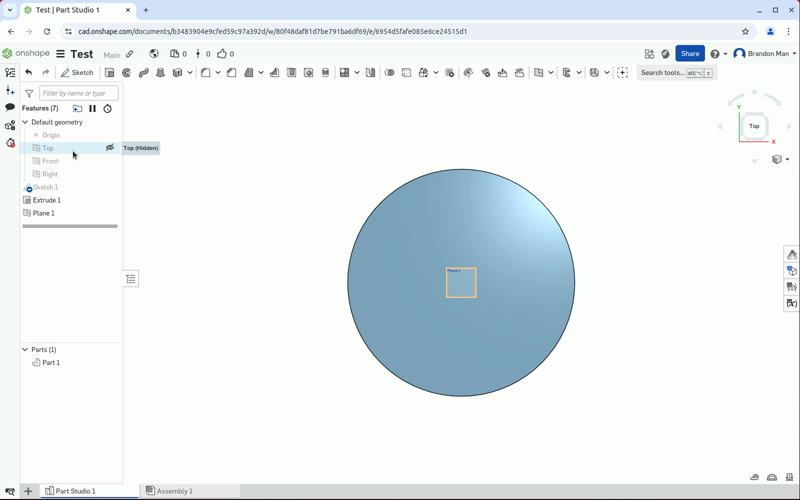
key(shift+s)
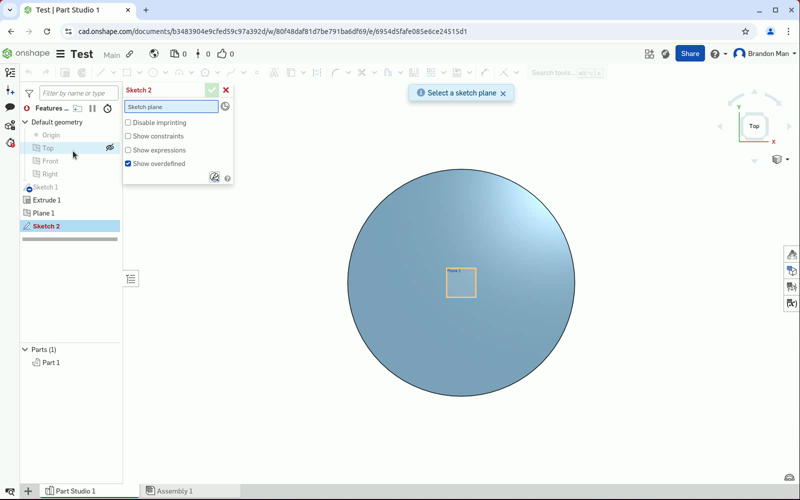
mouse_move(73, 215)
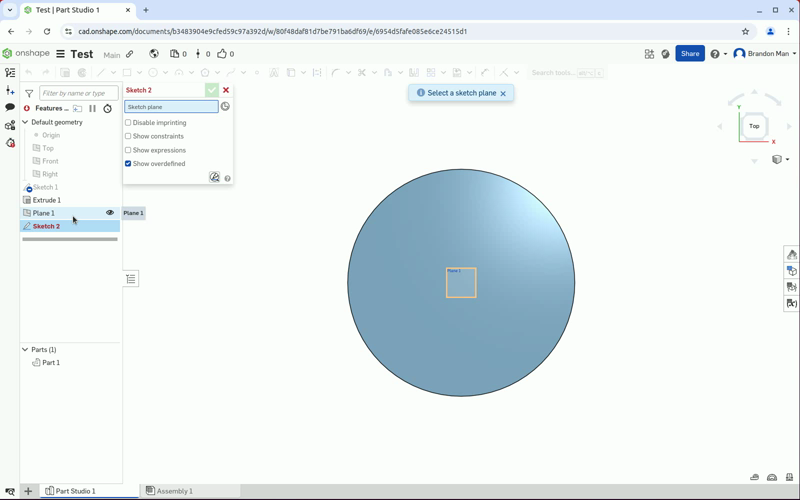
click(73, 215)
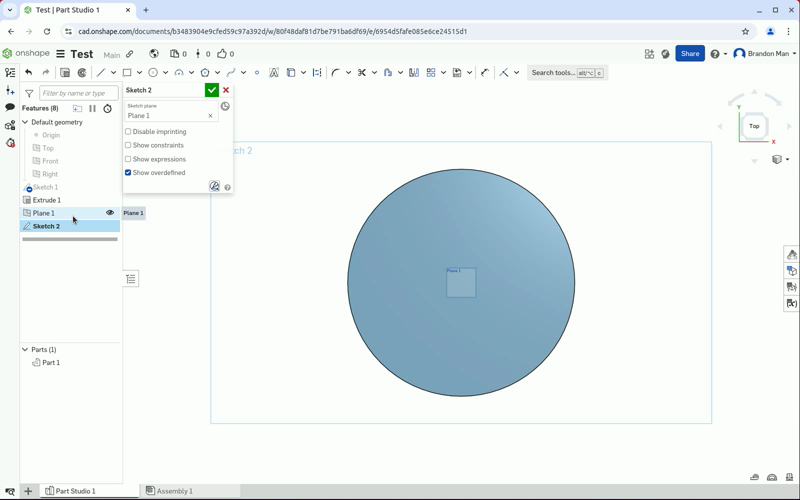
mouse_move(73, 352)
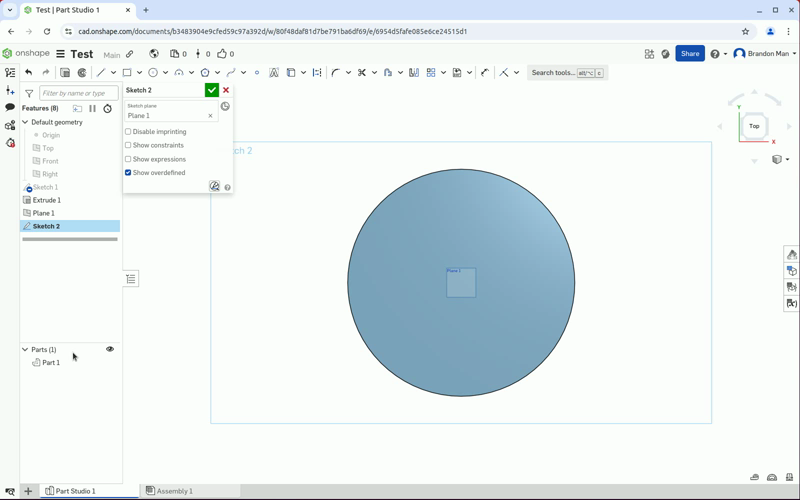
key(y)
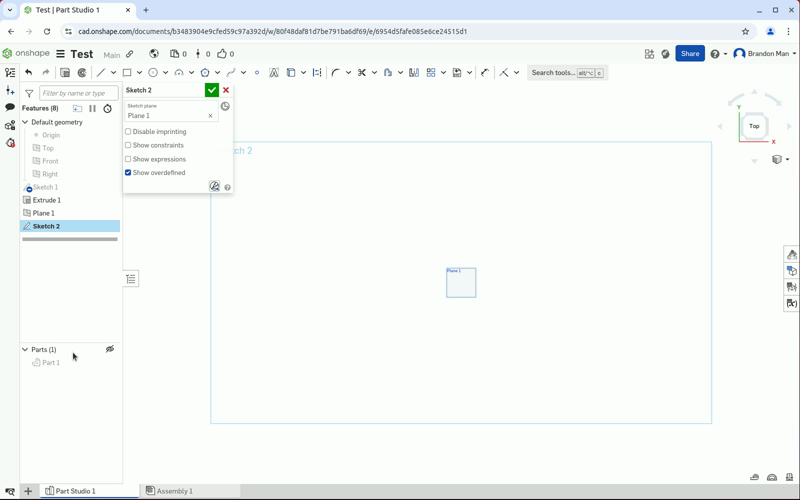
key(c)
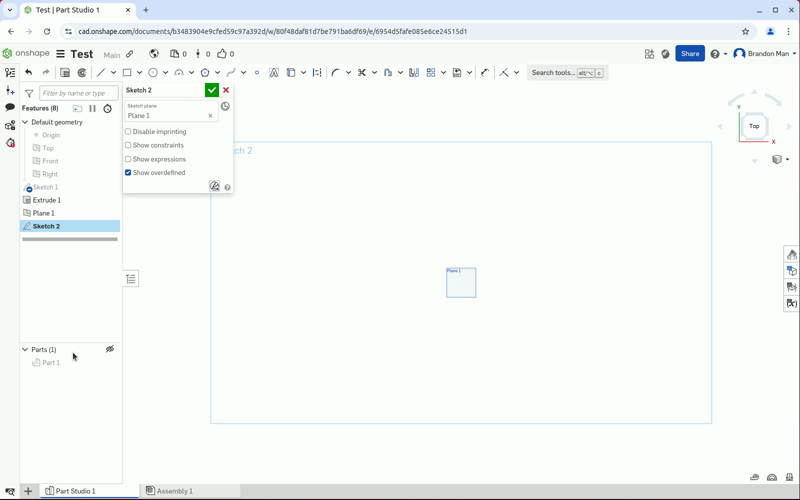
key_down(shift)
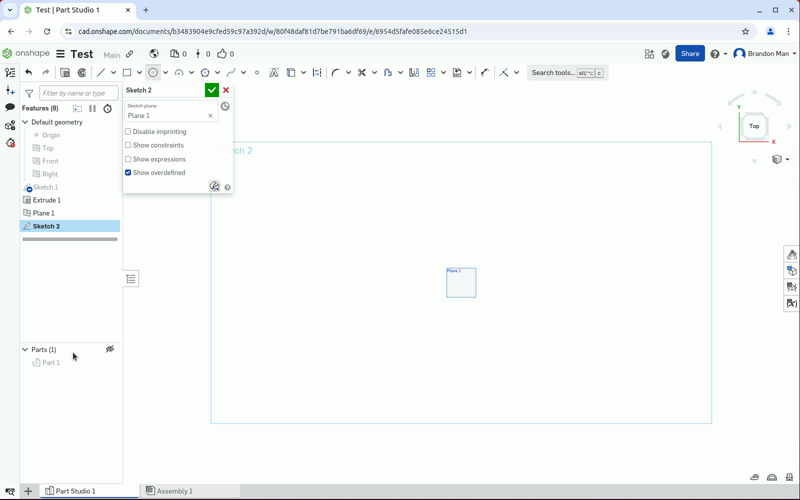
mouse_move(461, 282)
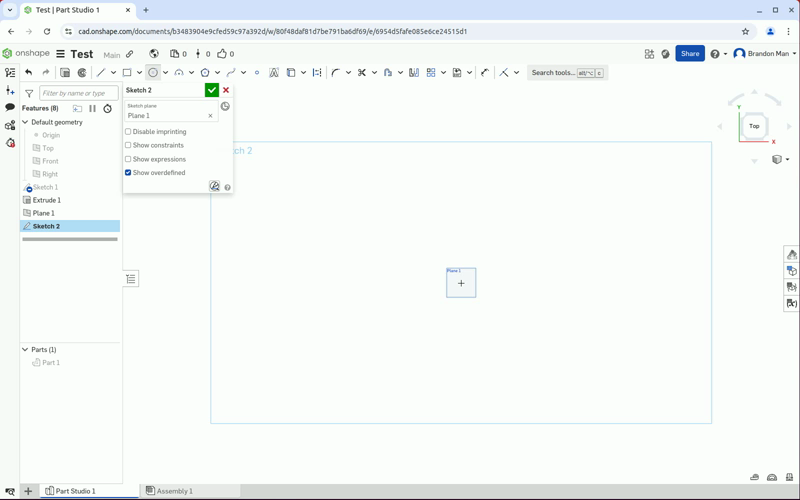
click(461, 282)
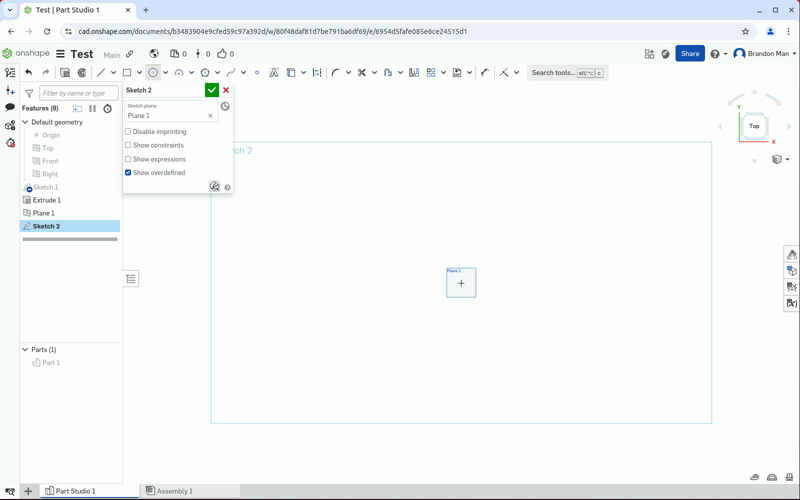
key_up(shift)
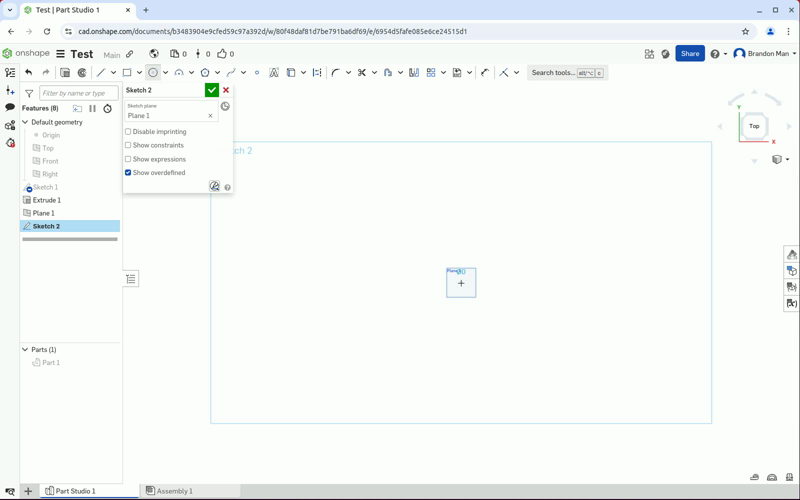
mouse_move(556, 282)
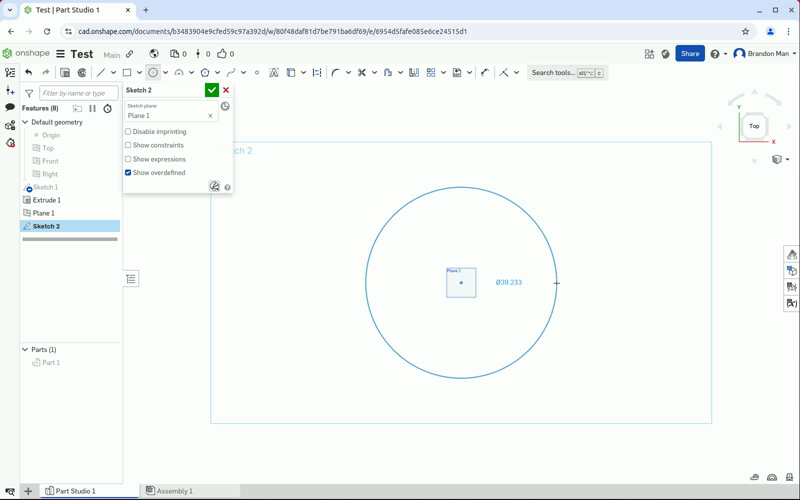
click(556, 282)
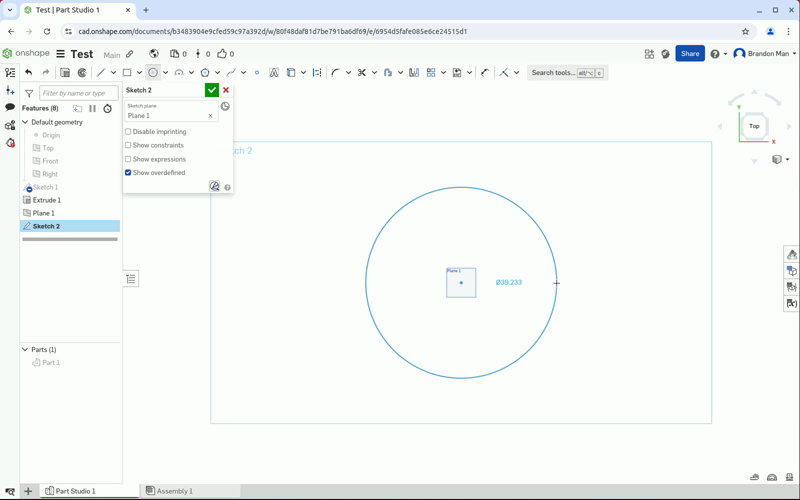
key(esc)
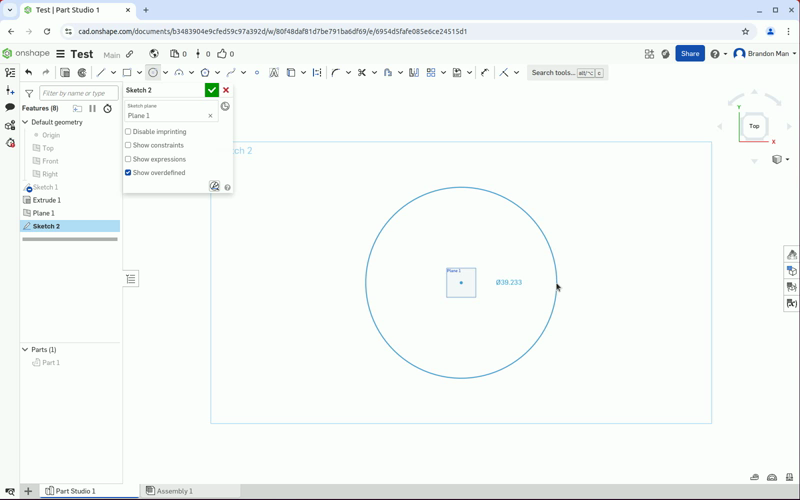
mouse_move(478, 219)
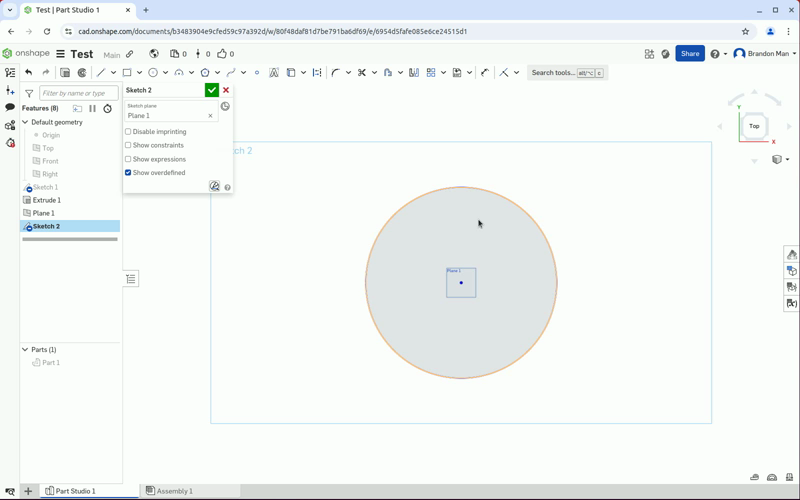
click(478, 219)
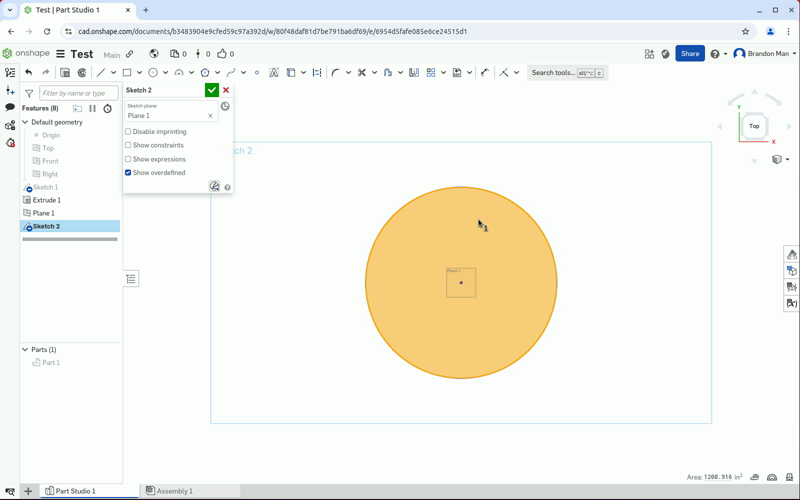
mouse_move(73, 352)
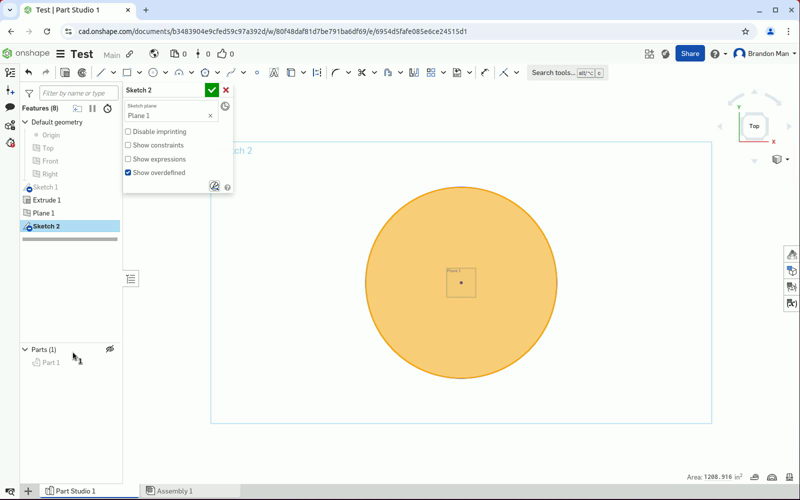
key(shift+y)
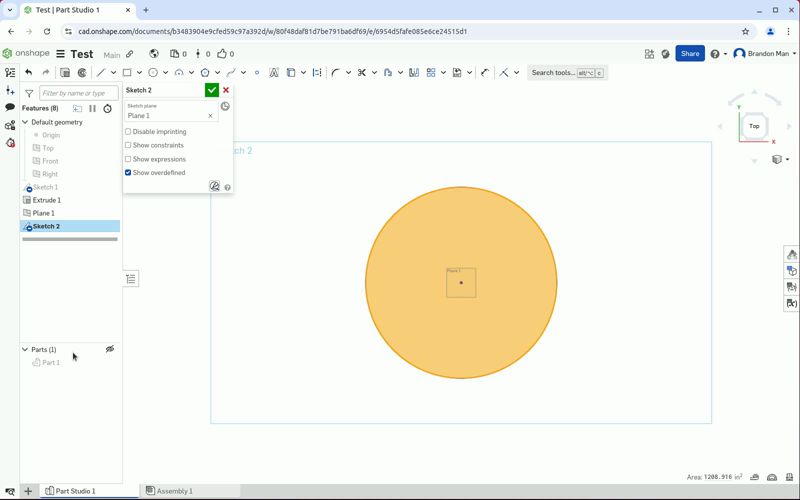
key(shift+e)
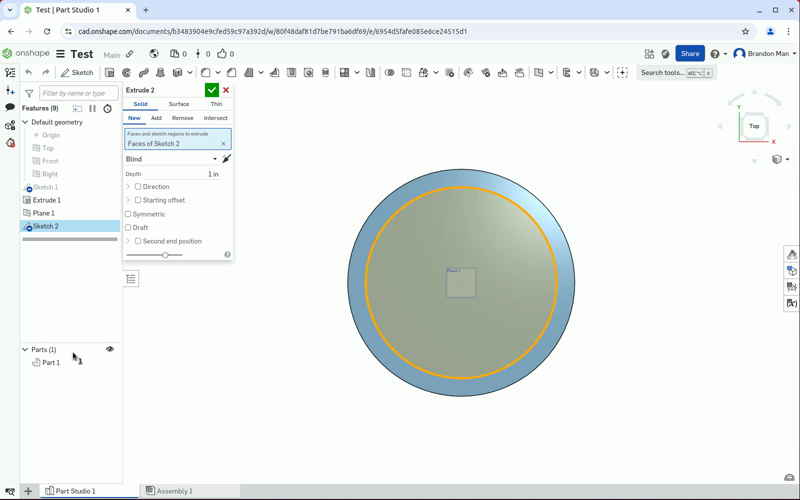
mouse_move(143, 106)
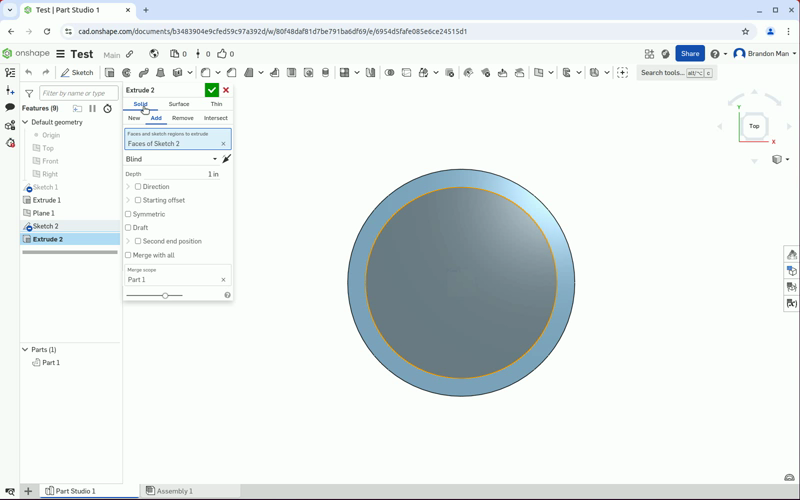
click(143, 106)
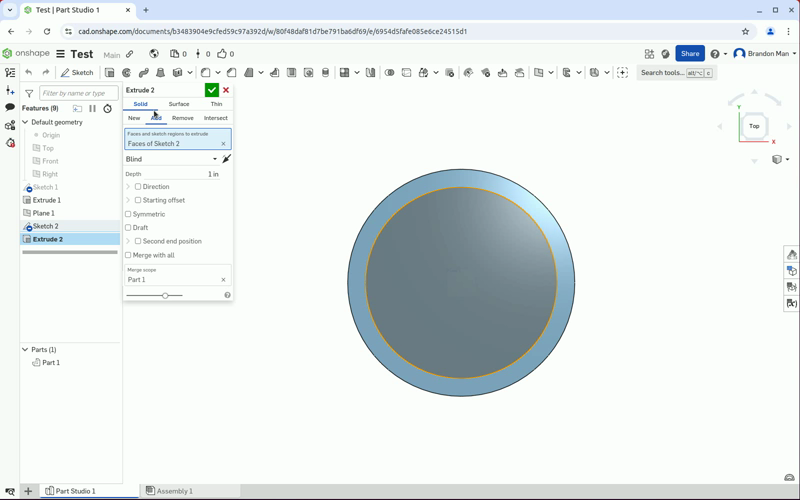
mouse_move(186, 120)
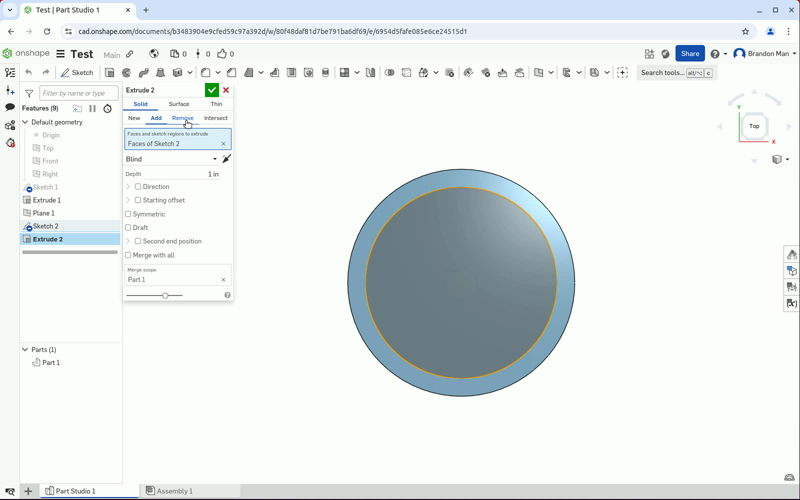
click(186, 120)
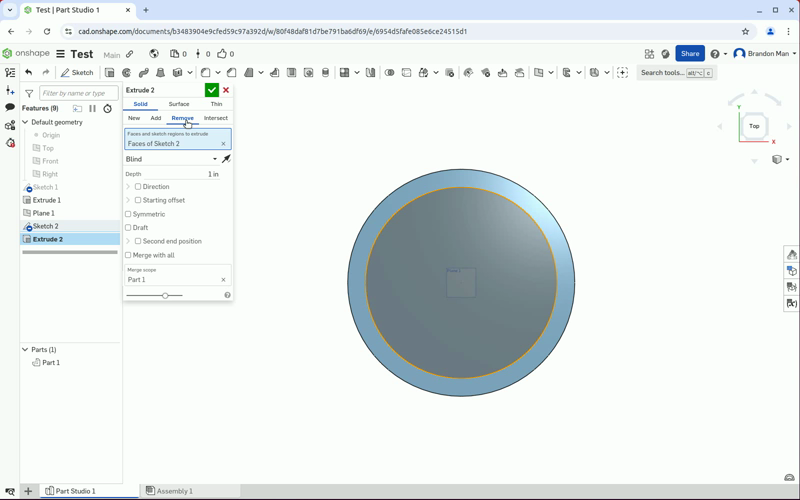
key(tab, 4)
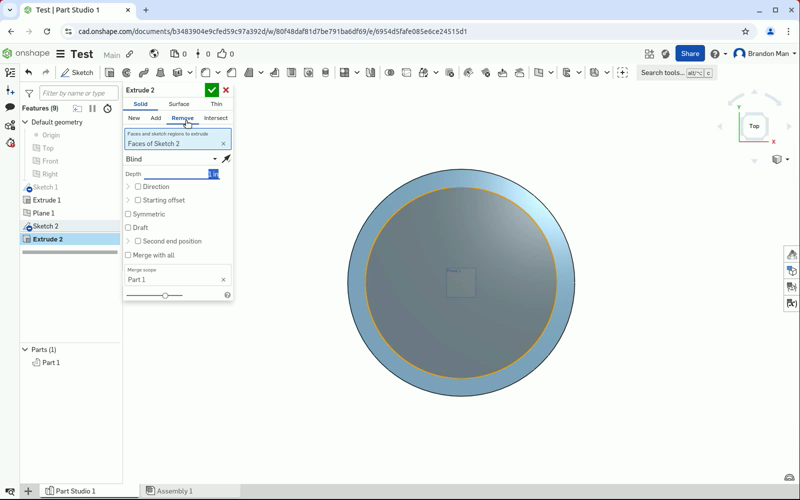
text(3.851)
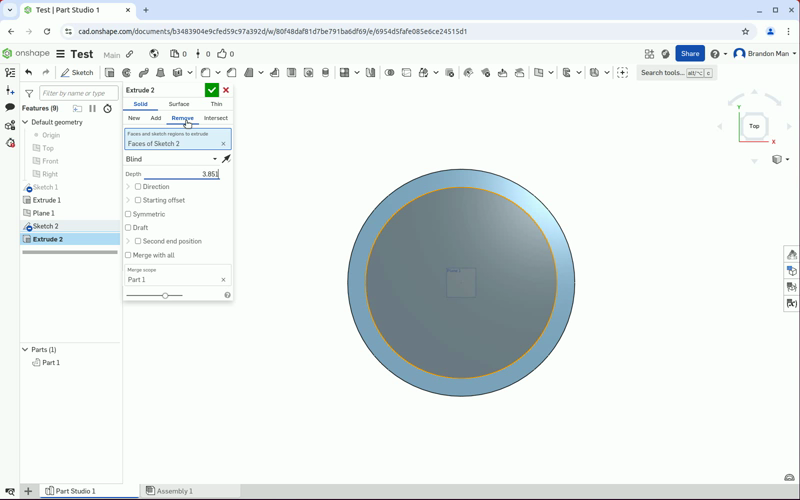
key(tab, 6)
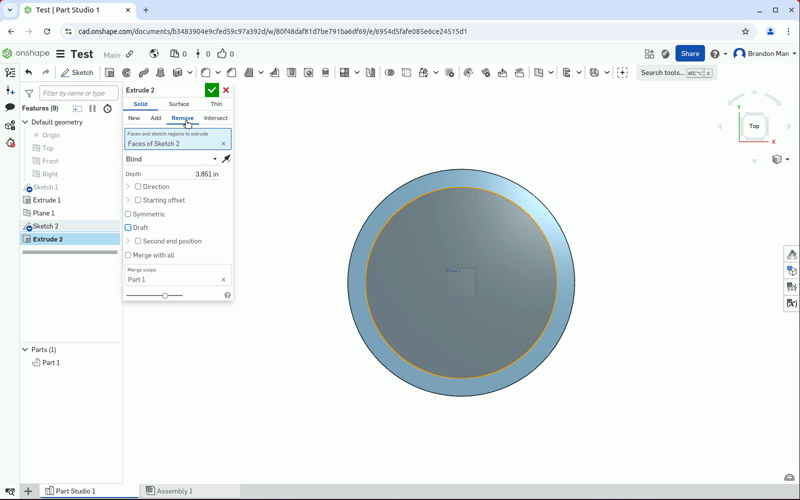
key(space)
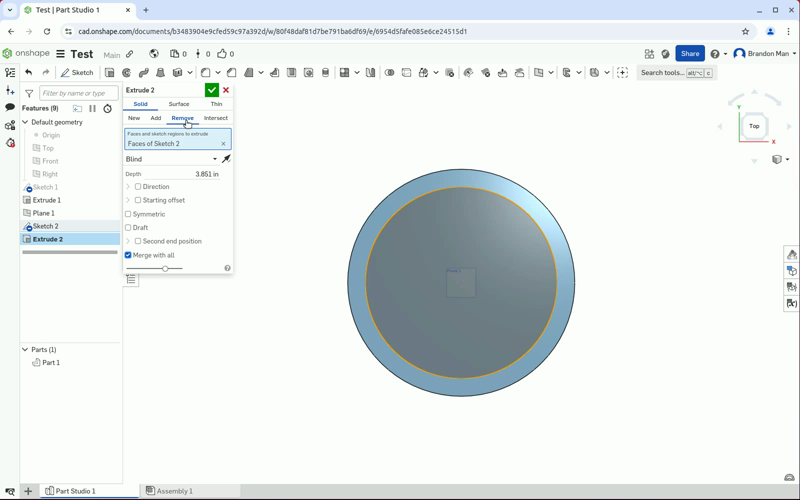
key(enter)
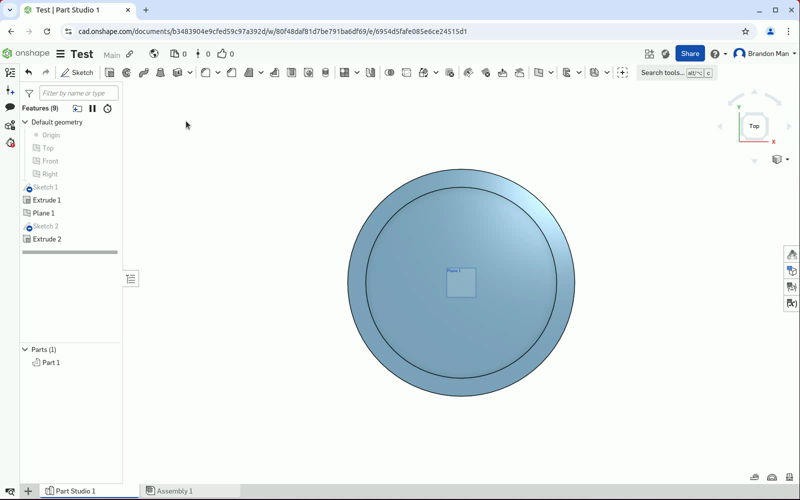
key(shift+h)
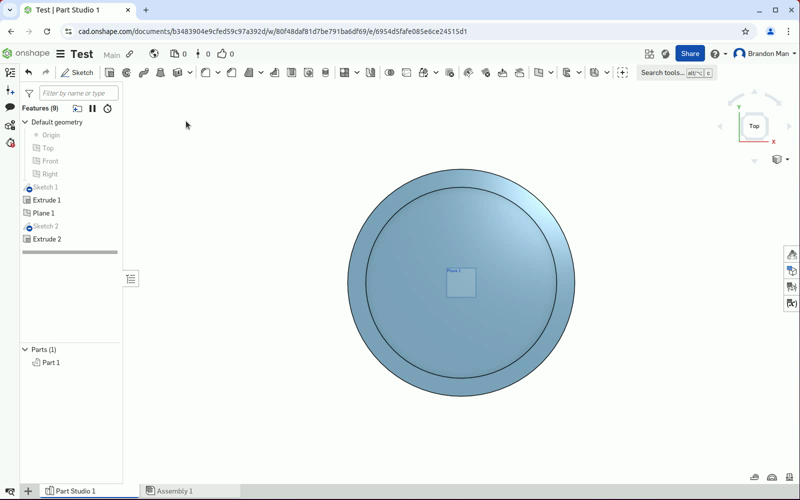
key(shift+h)
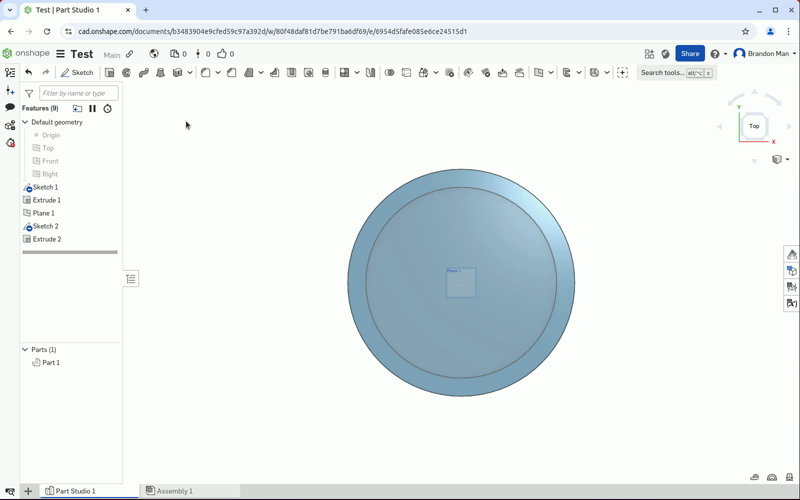
key(shift+7)
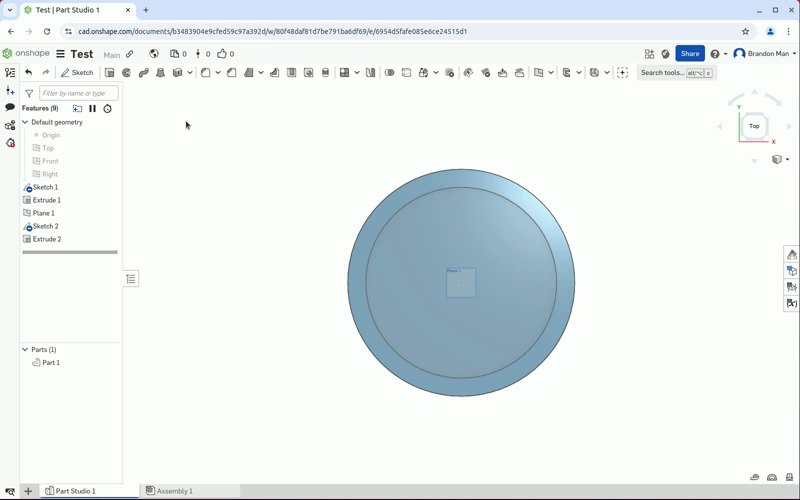
key(up, 3)
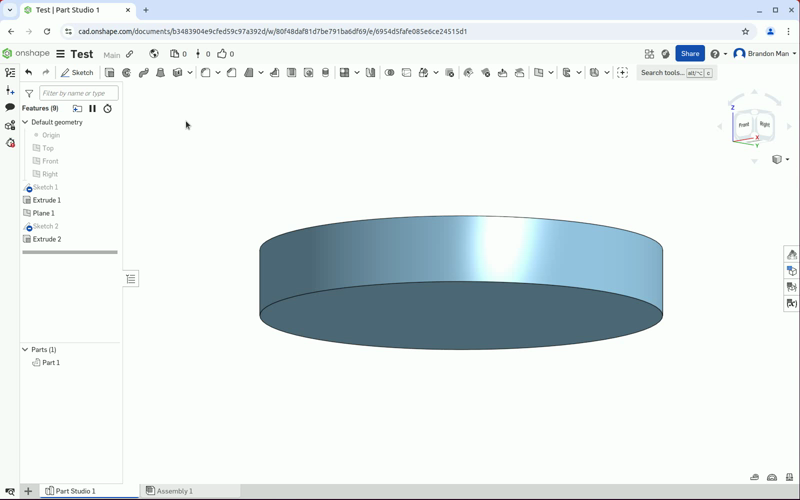
key(left, 3)
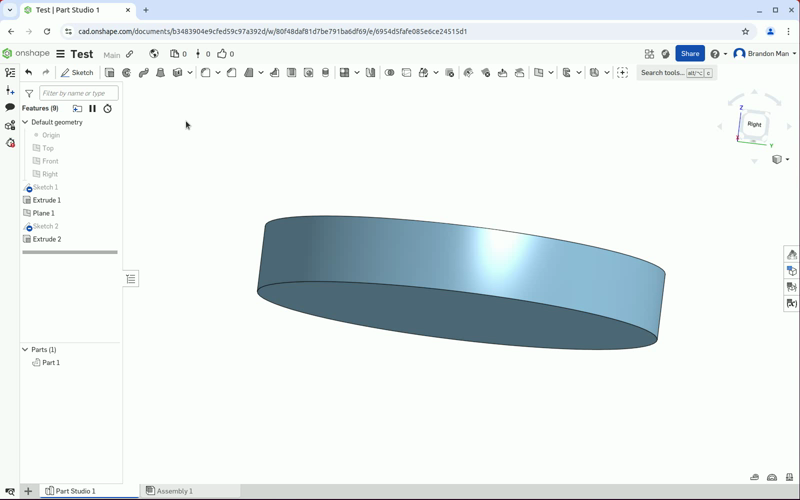
key(right, 3)
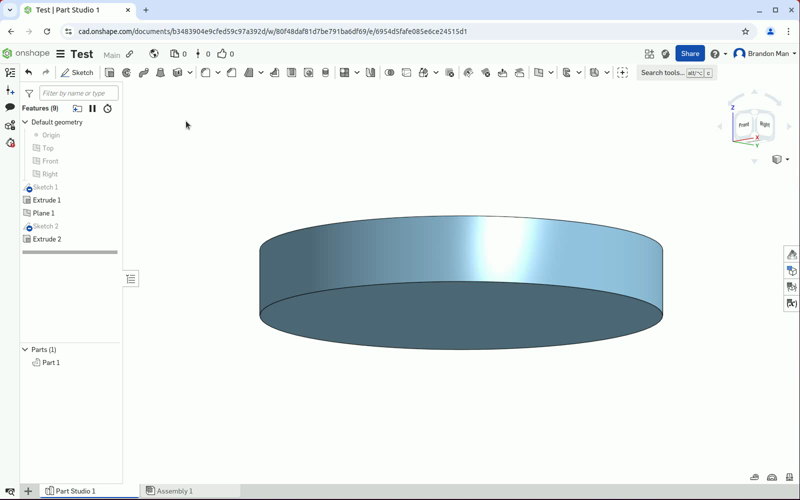
key(down, 3)
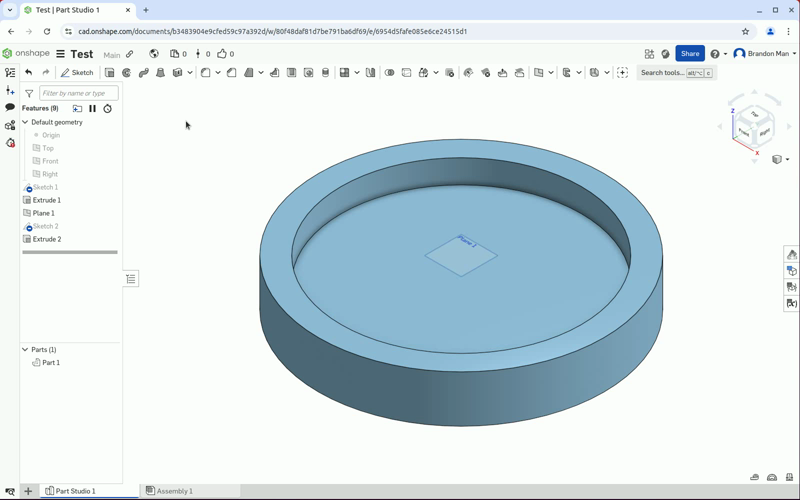
mouse_move(73, 189)
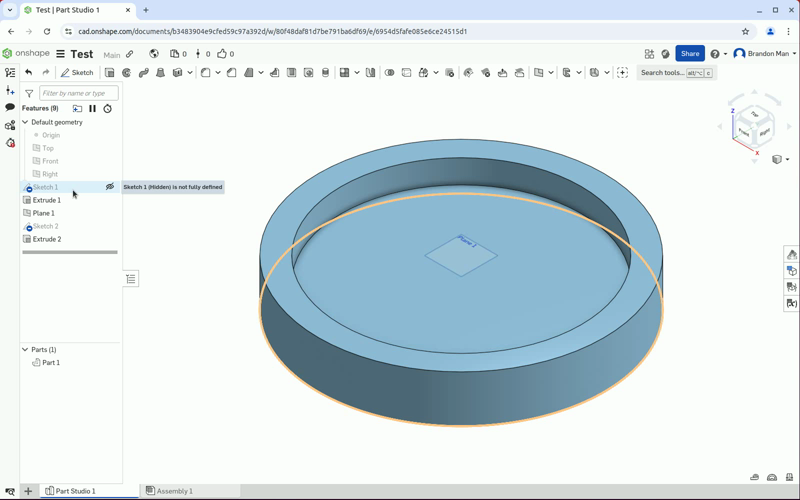
click(73, 189)